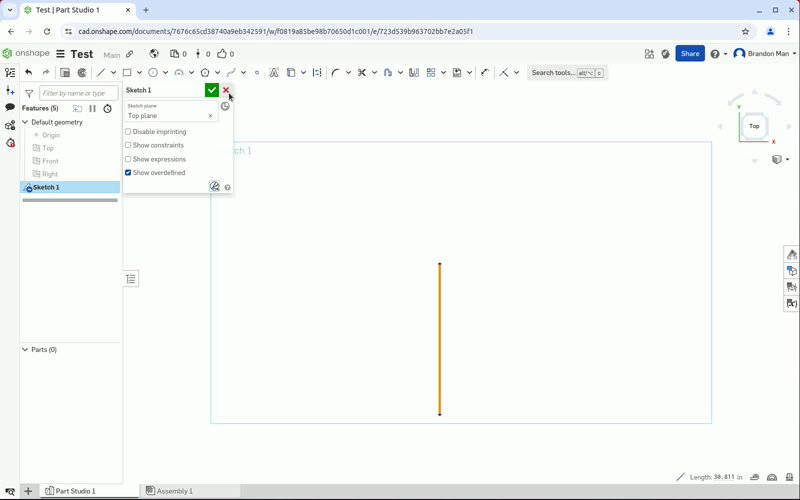
key(shift+h)
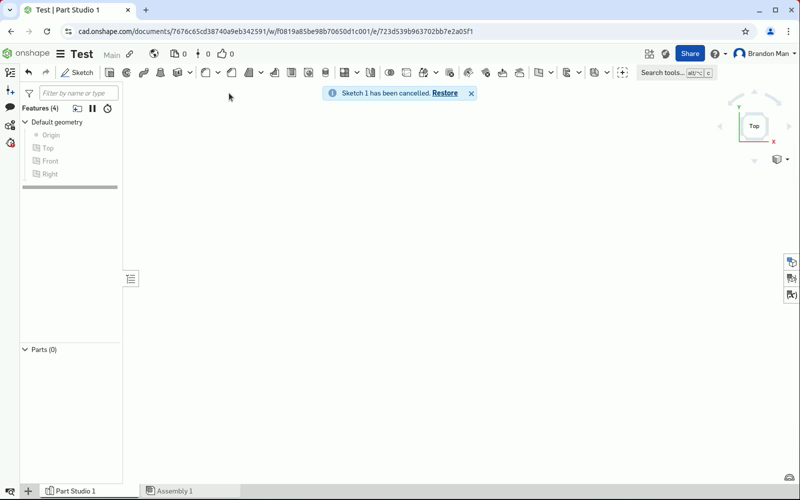
mouse_move(73, 352)
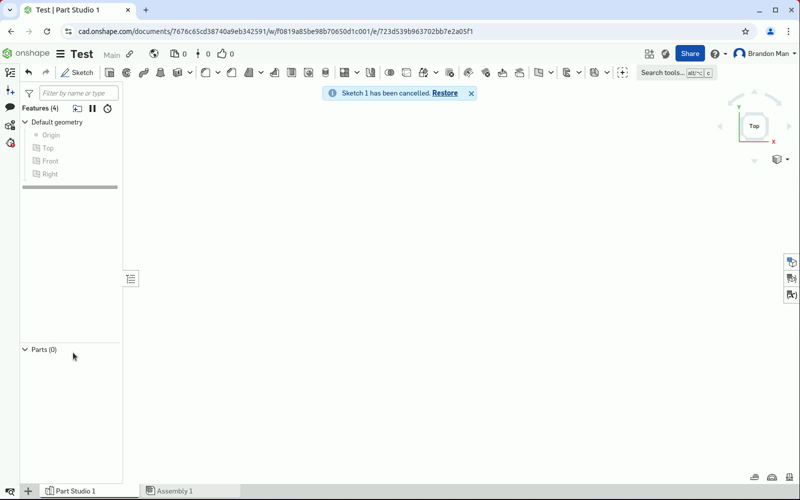
key(y)
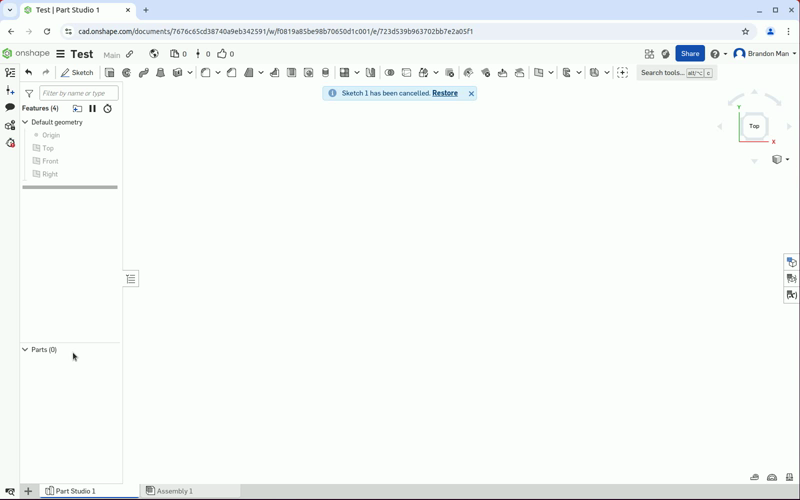
key(shift+p)
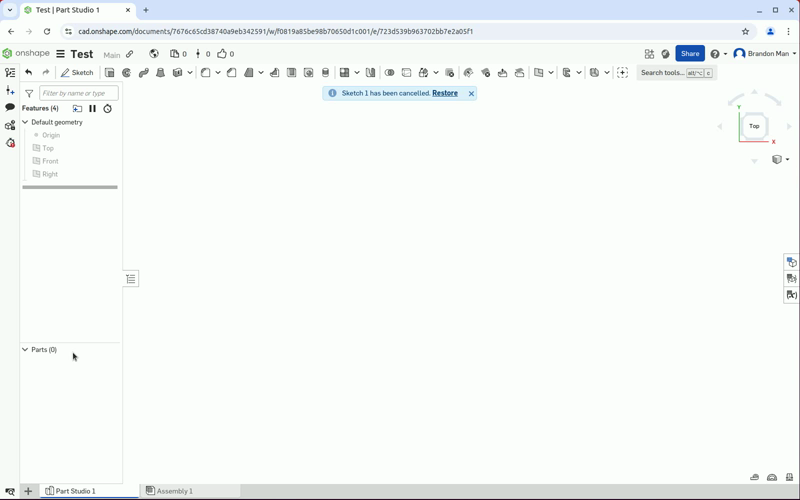
key(space)
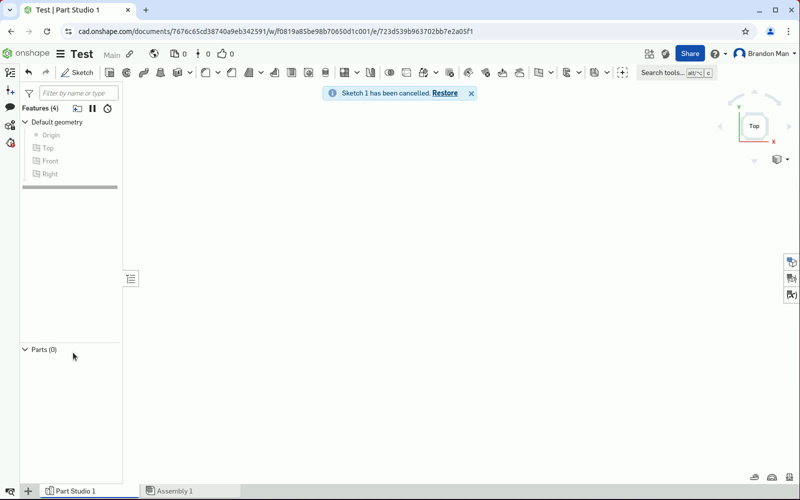
key_down(shift)
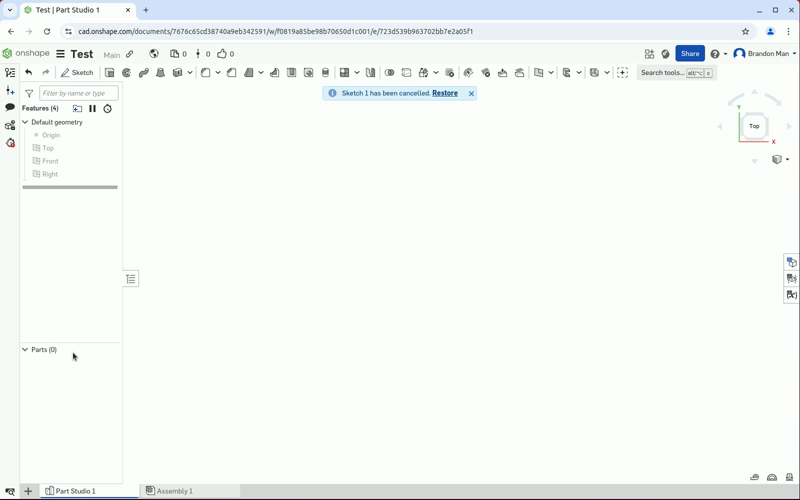
key(up)
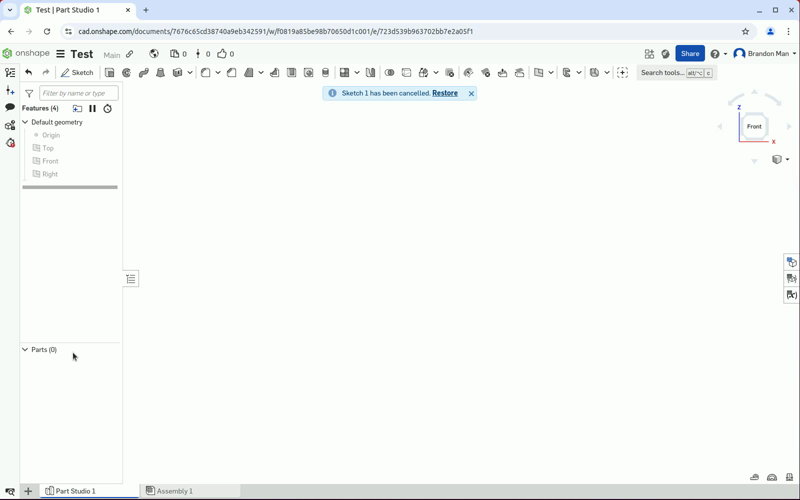
key_up(shift)
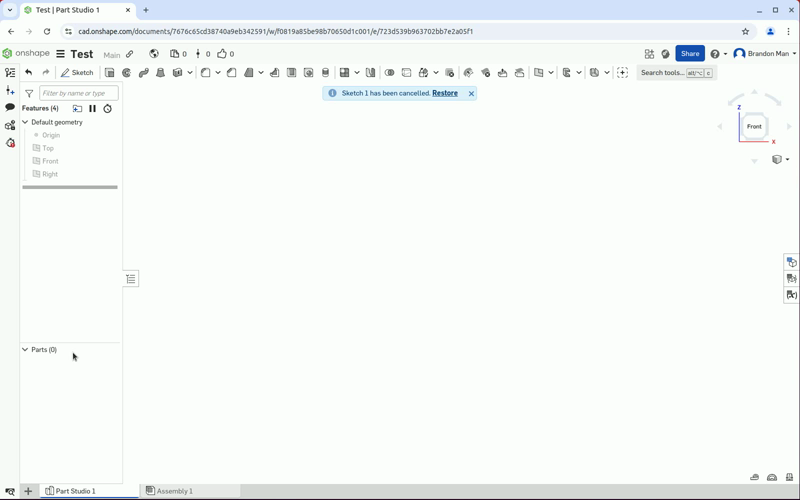
mouse_move(73, 352)
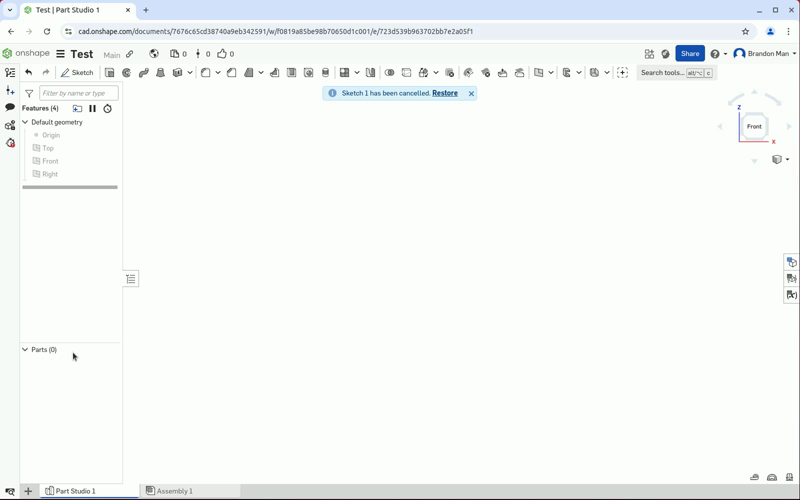
key(shift+y)
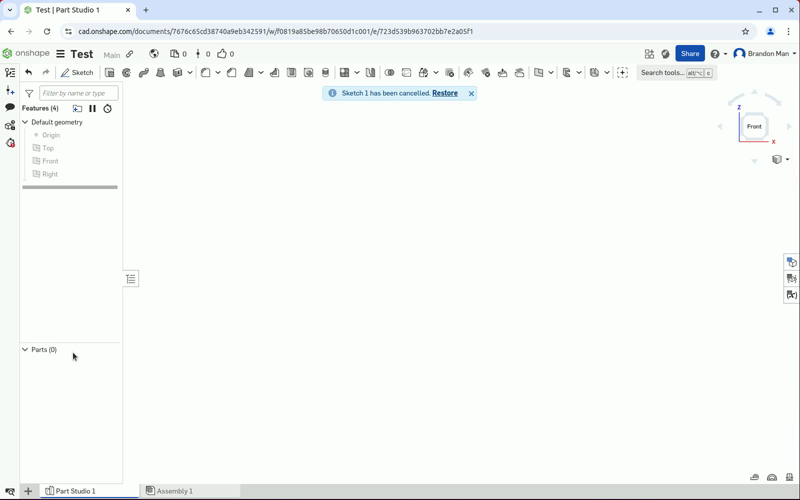
key(shift+s)
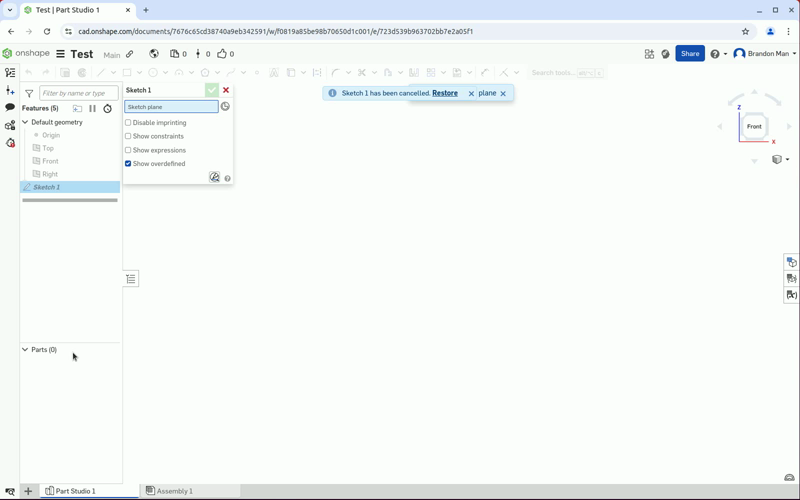
mouse_move(73, 163)
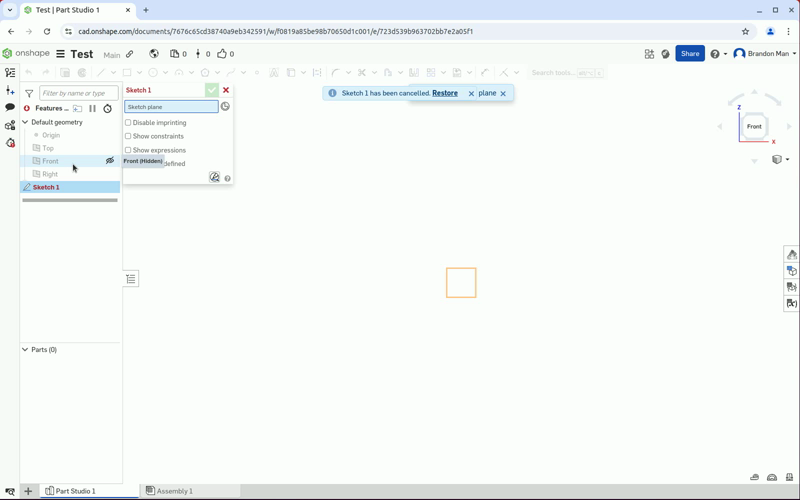
click(73, 163)
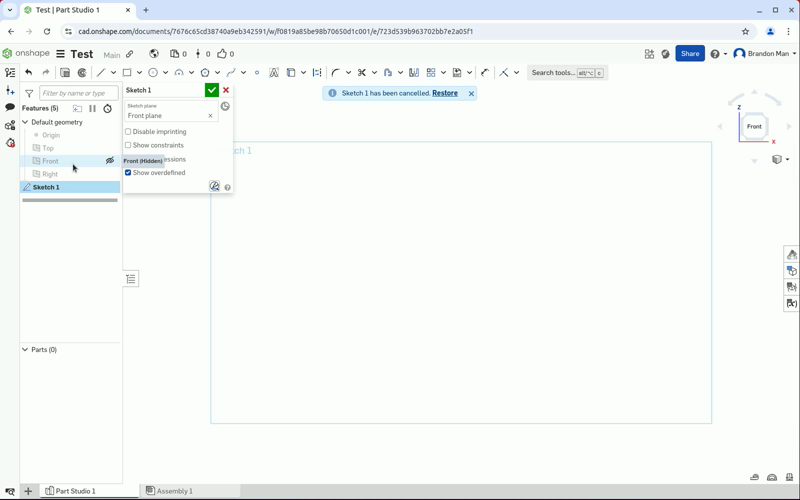
mouse_move(73, 352)
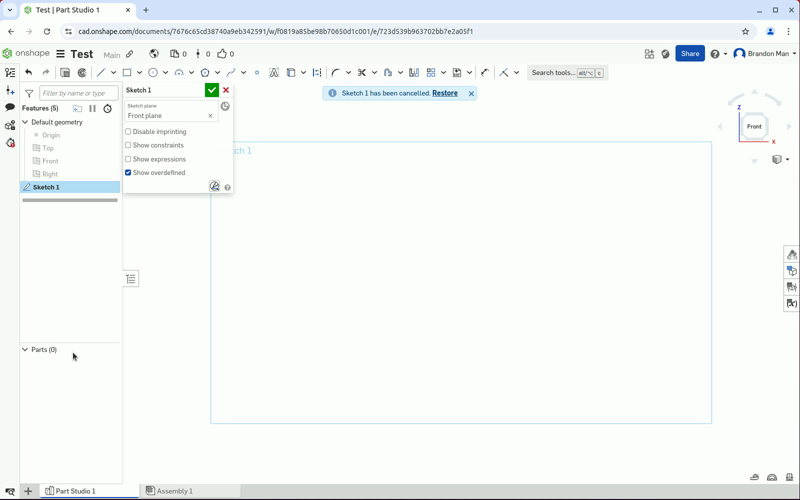
key(y)
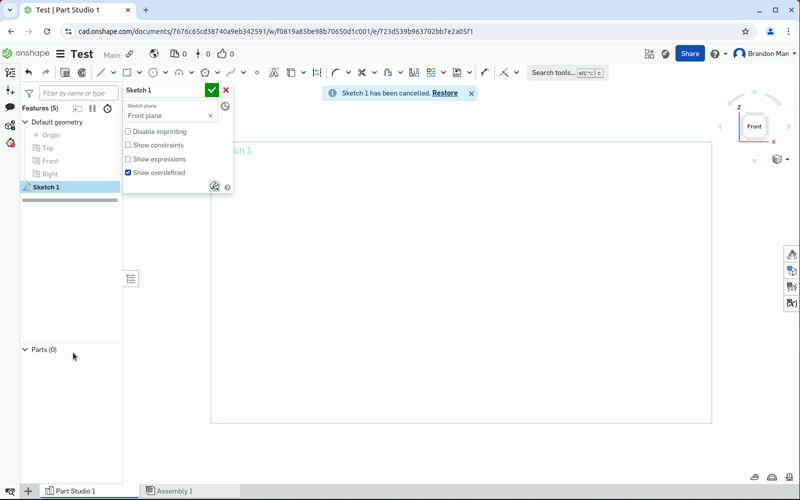
key(c)
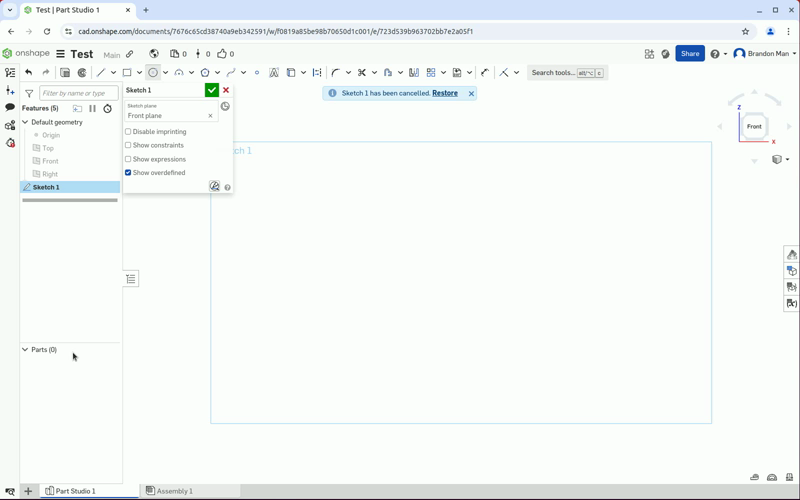
key_down(shift)
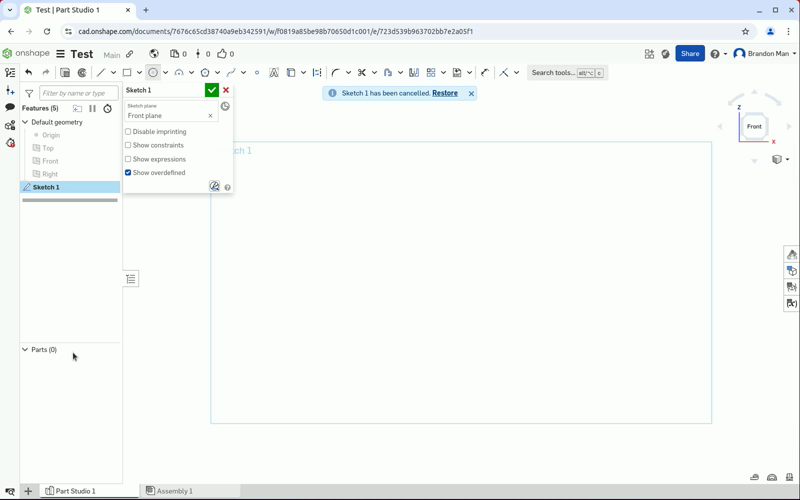
mouse_move(461, 282)
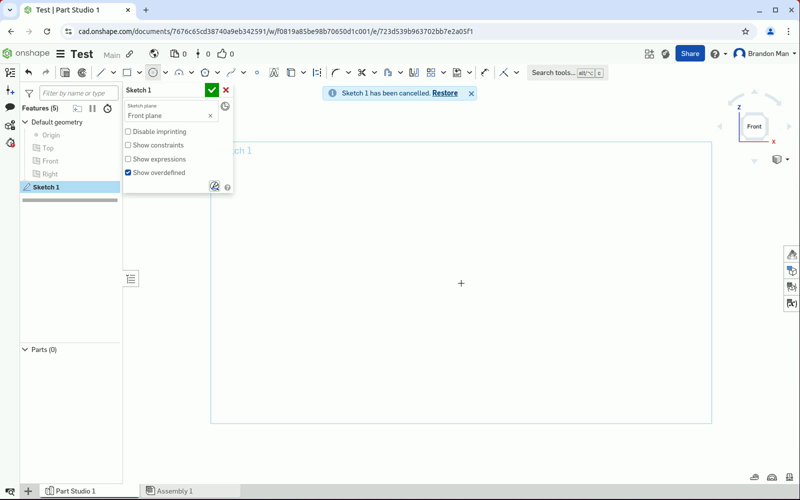
click(461, 282)
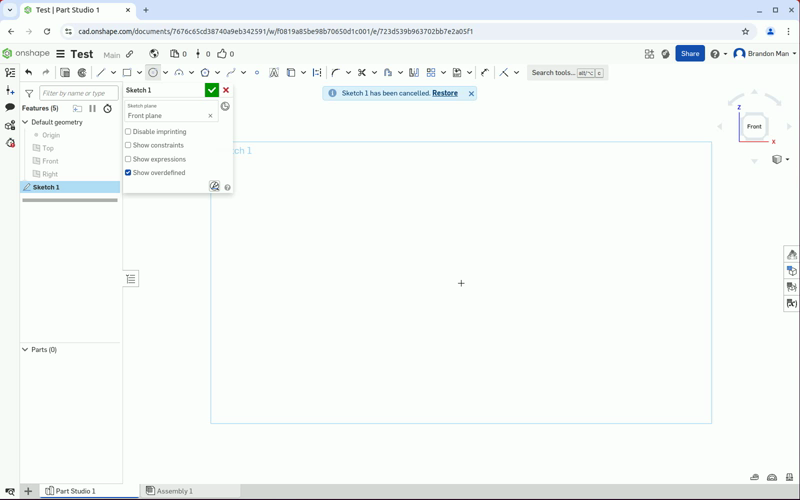
key_up(shift)
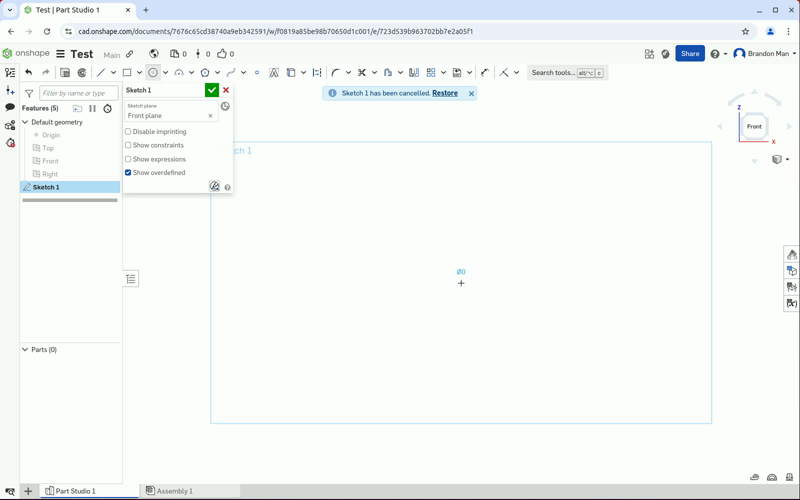
mouse_move(504, 282)
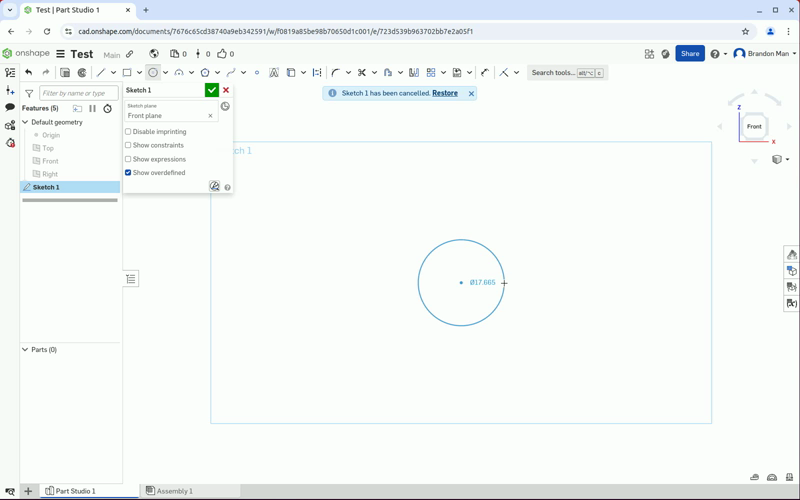
click(504, 282)
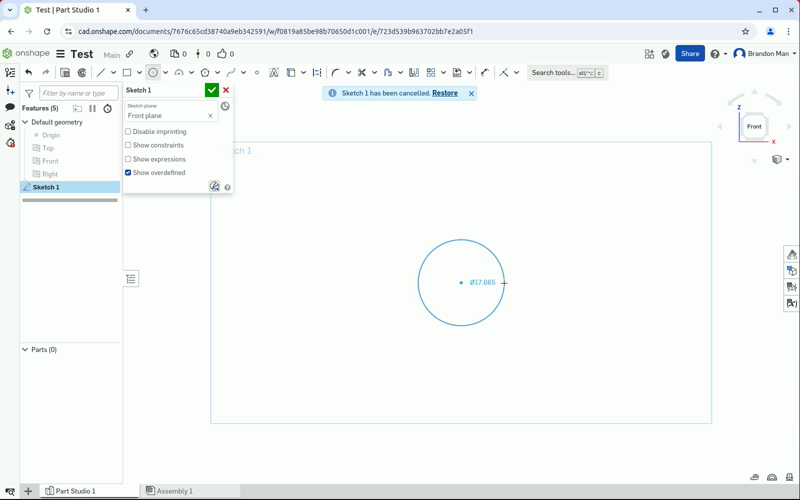
key(esc)
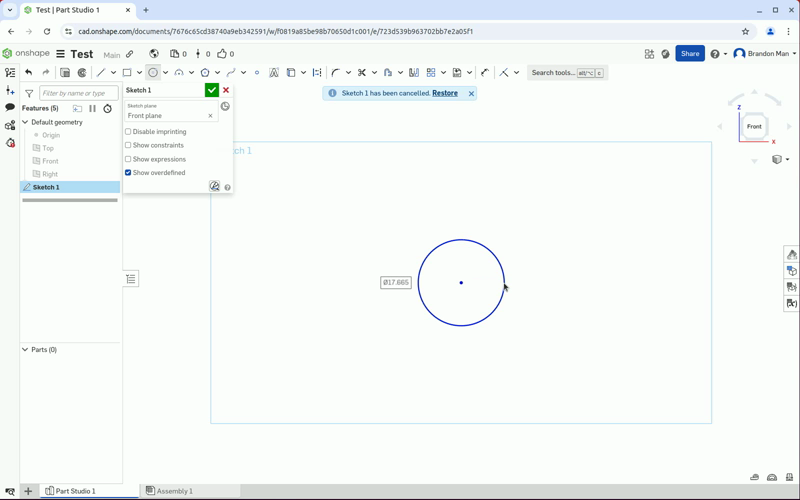
mouse_move(486, 289)
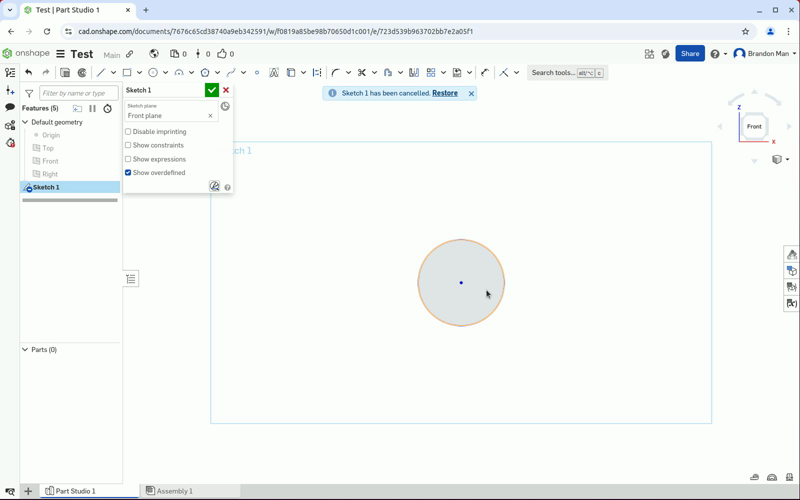
click(486, 289)
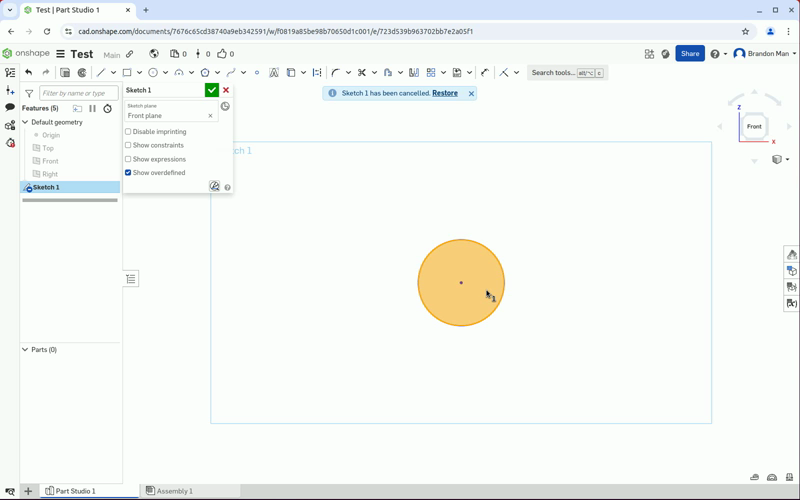
mouse_move(73, 352)
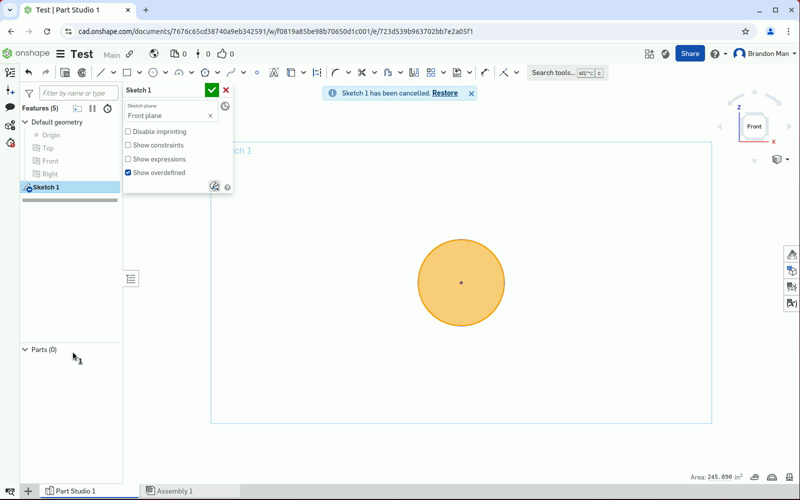
key(shift+y)
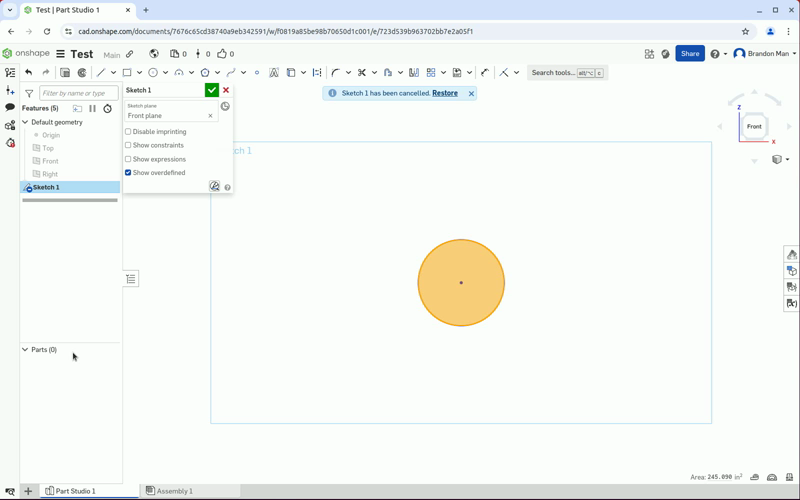
key(shift+e)
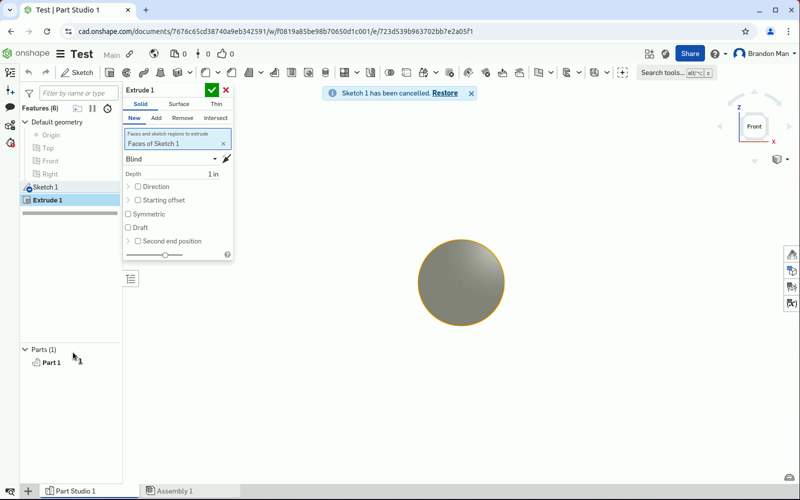
mouse_move(143, 106)
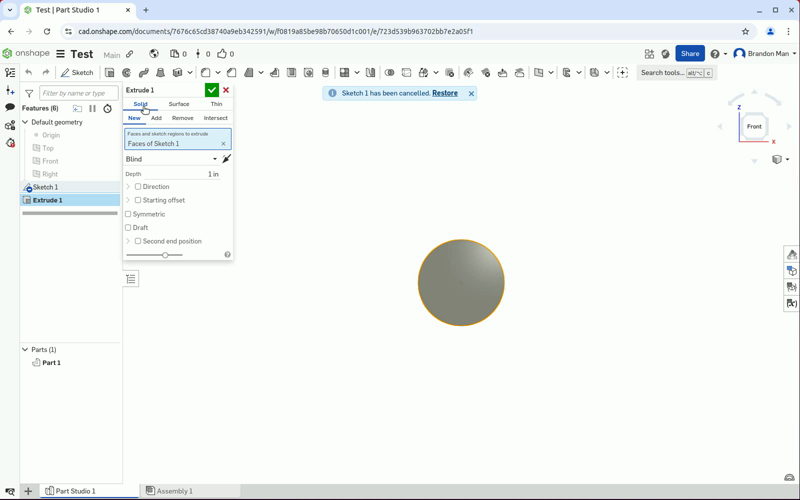
click(143, 106)
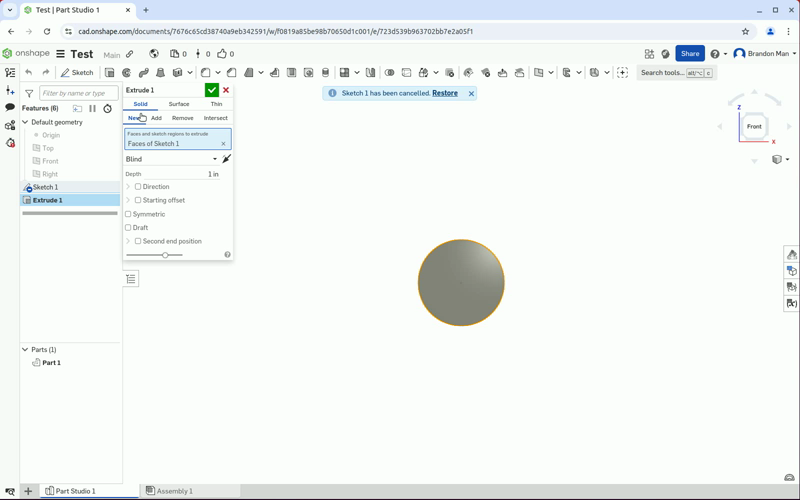
mouse_move(137, 120)
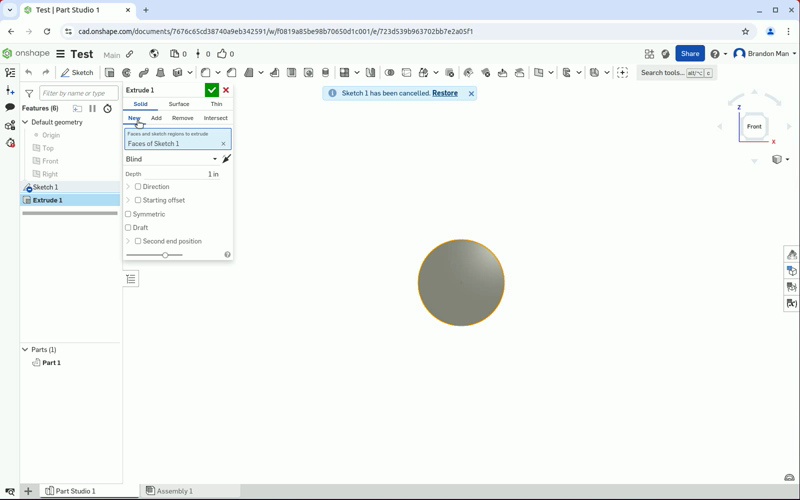
click(137, 120)
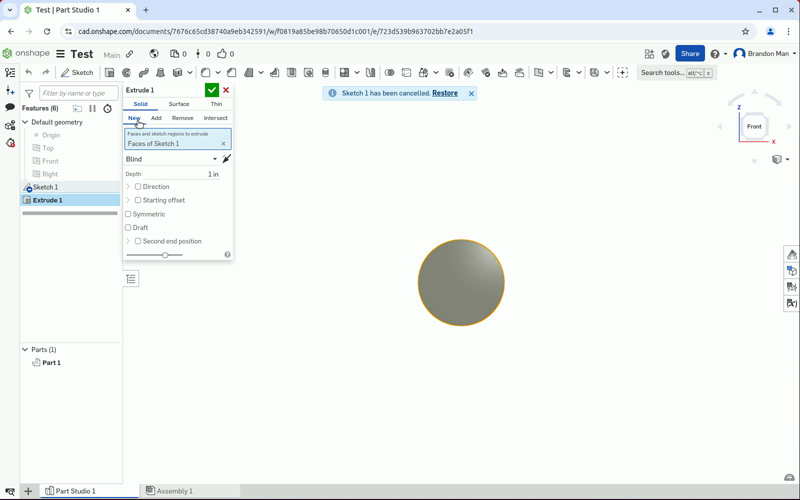
key(tab, 4)
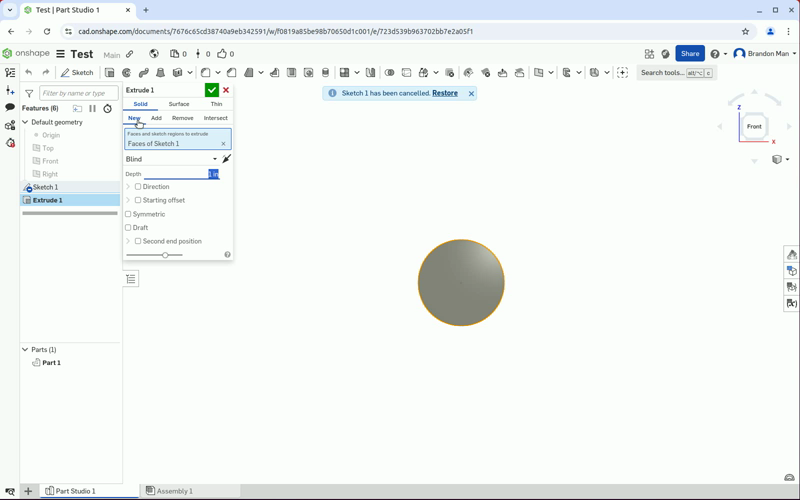
text(5.777)
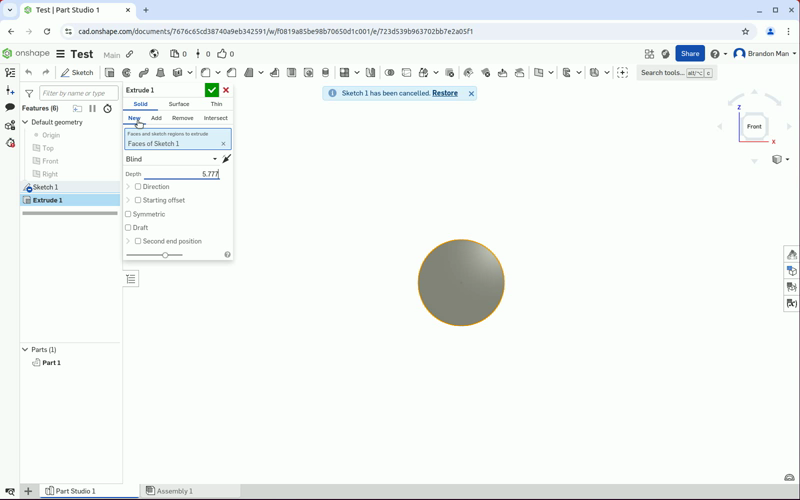
key(enter)
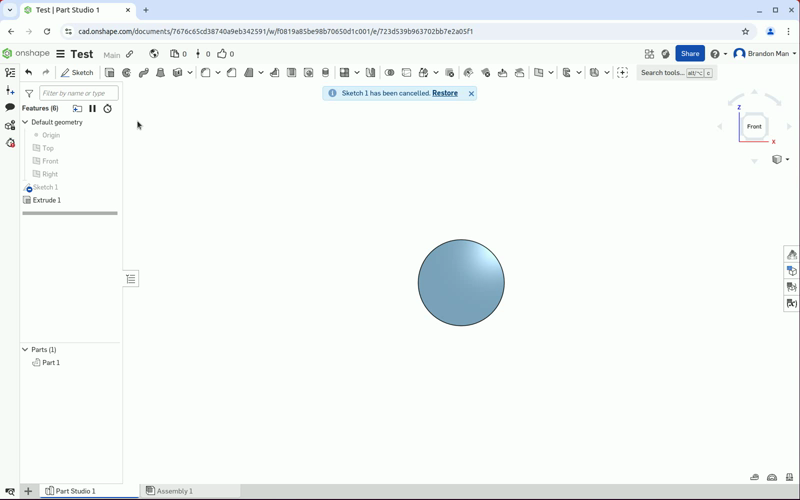
key(shift+h)
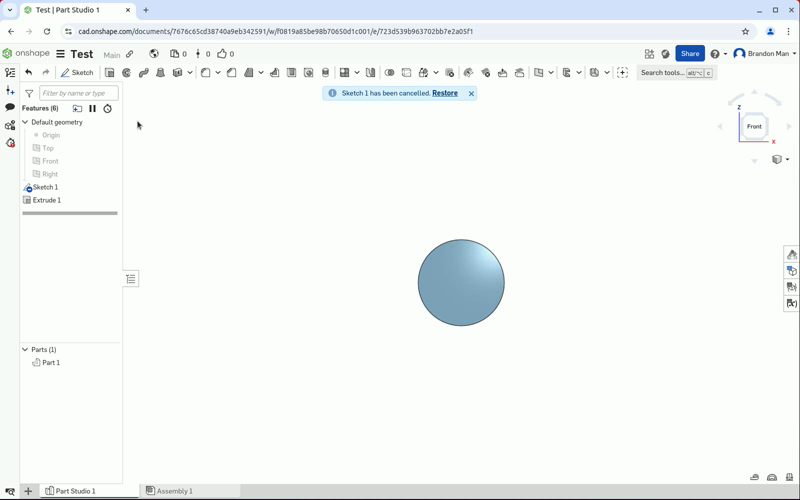
key(shift+h)
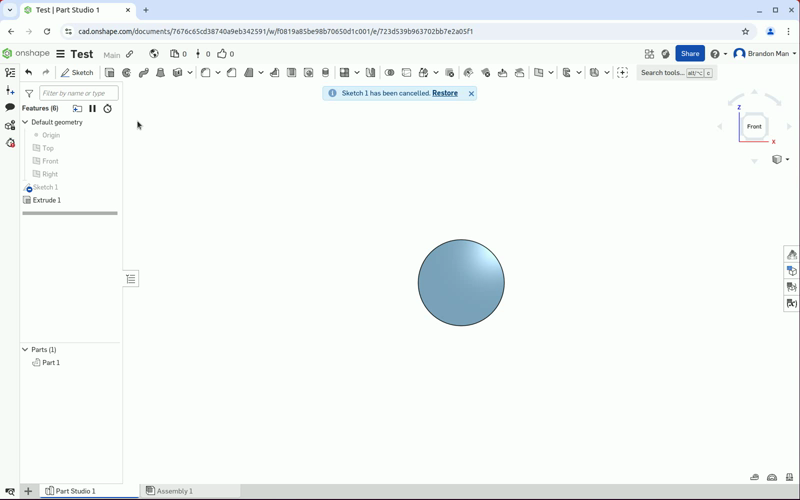
mouse_move(73, 189)
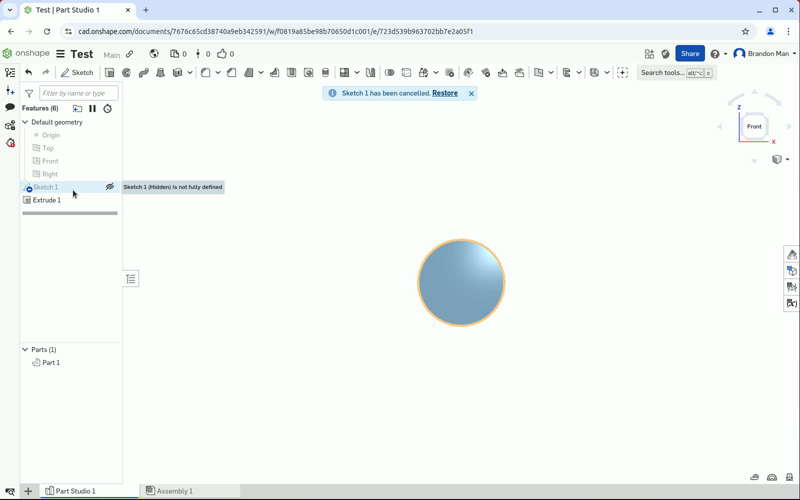
click(73, 189)
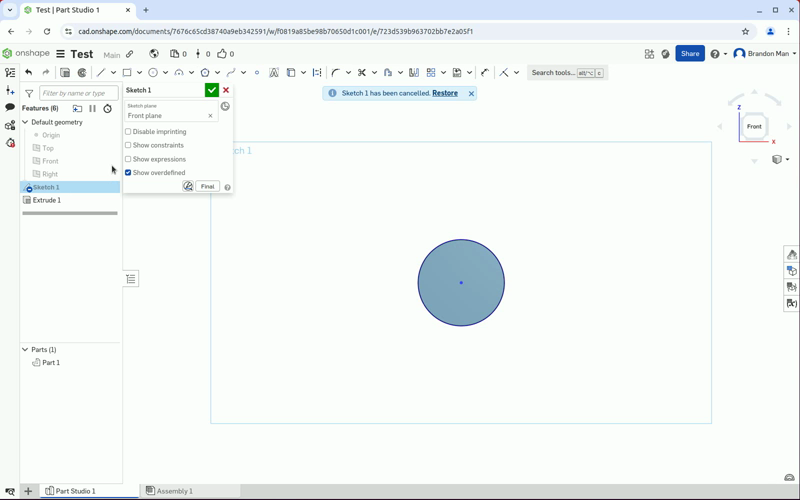
mouse_move(229, 92)
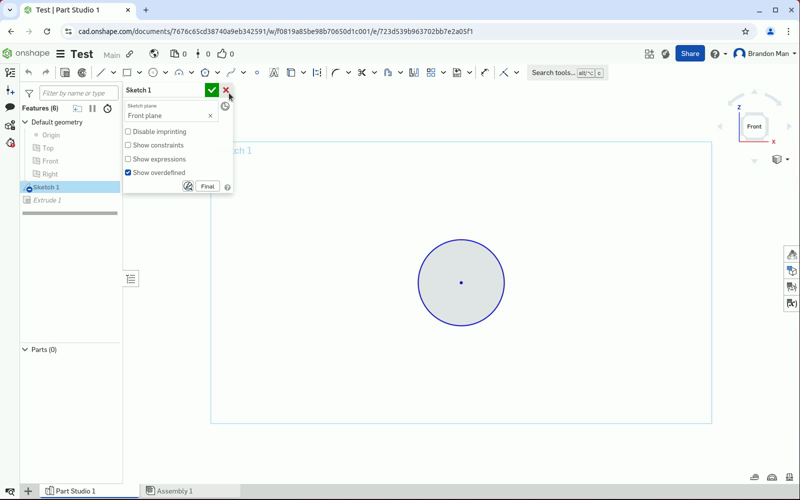
click(229, 92)
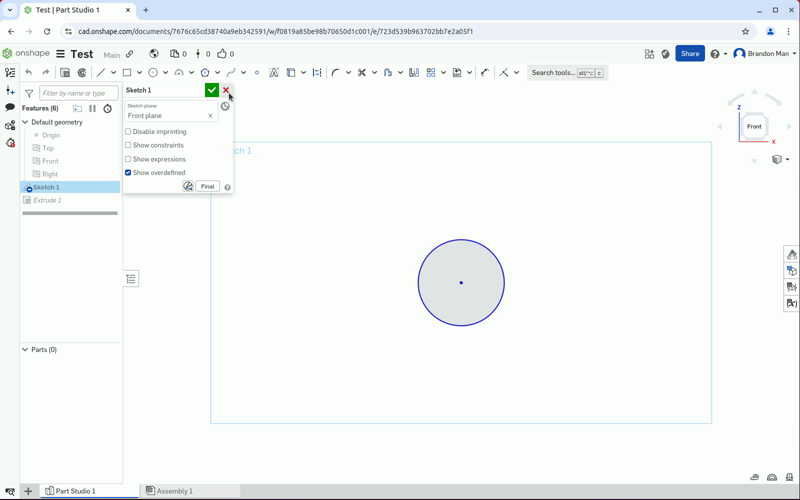
key(shift+s)
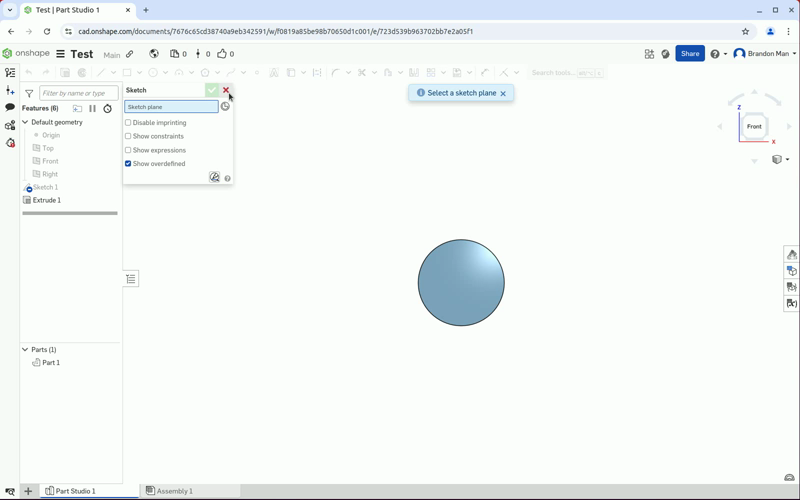
mouse_move(73, 163)
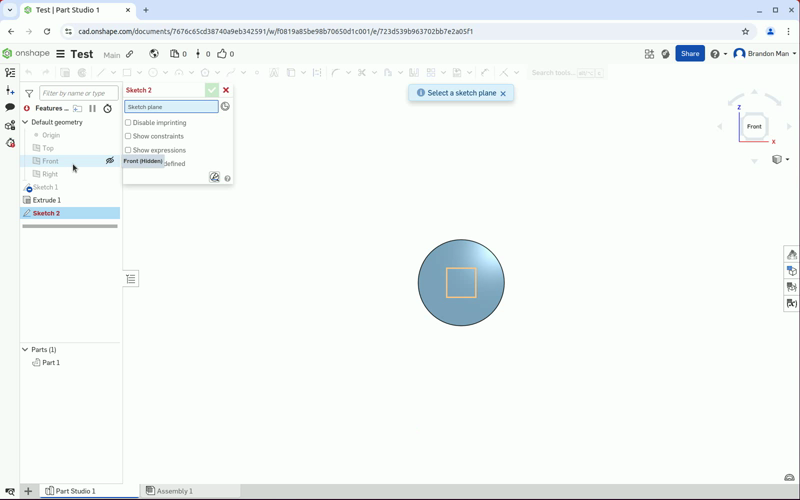
click(73, 163)
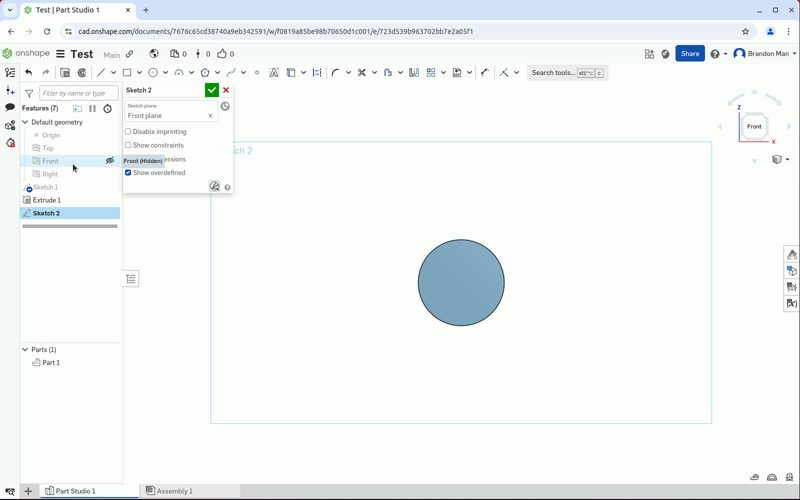
mouse_move(73, 352)
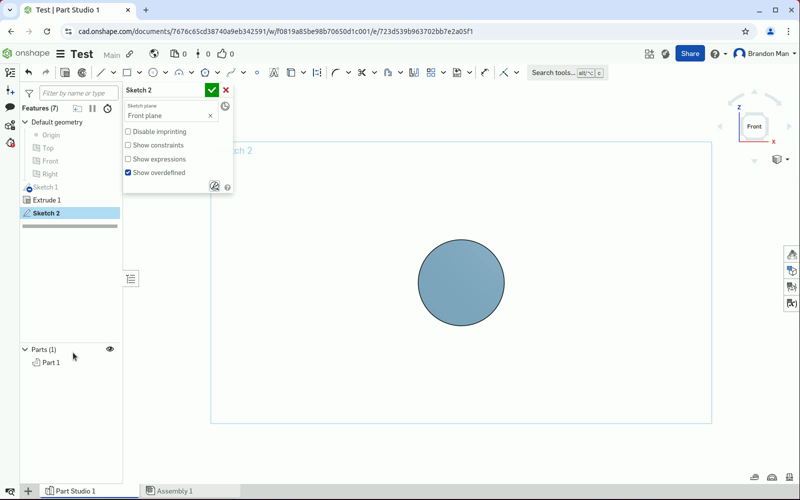
key(y)
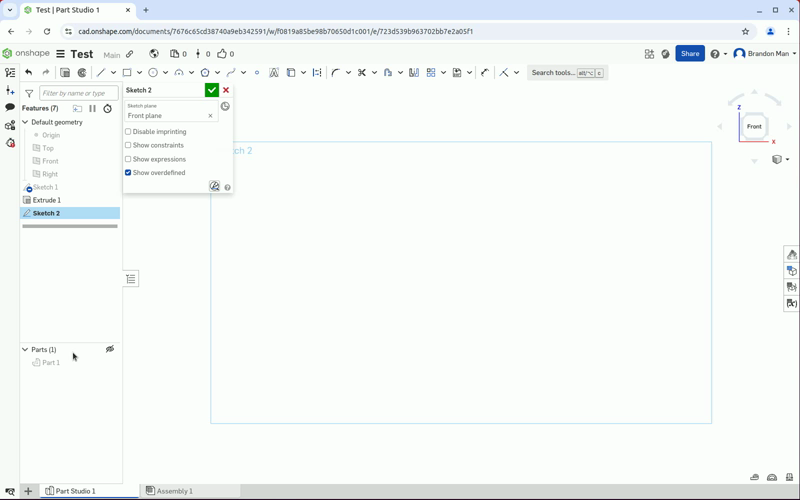
key(c)
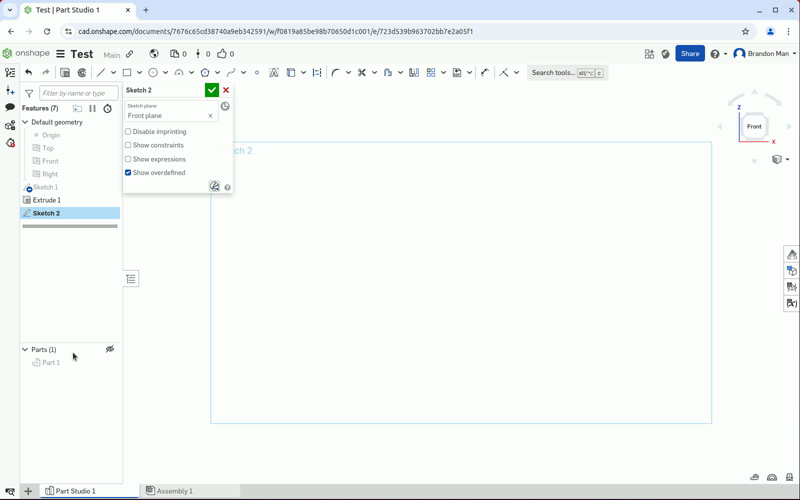
key_down(shift)
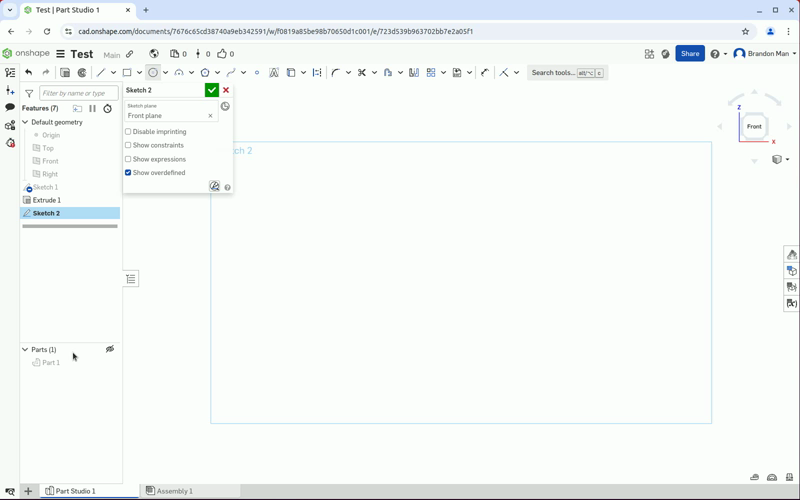
mouse_move(461, 282)
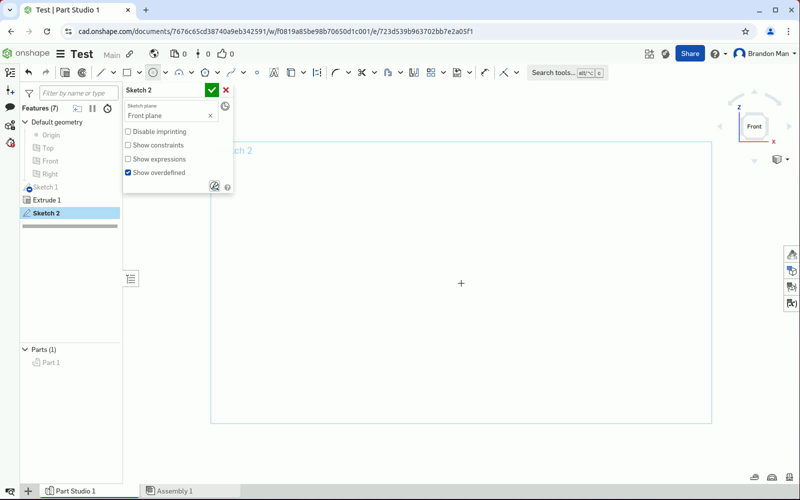
click(461, 282)
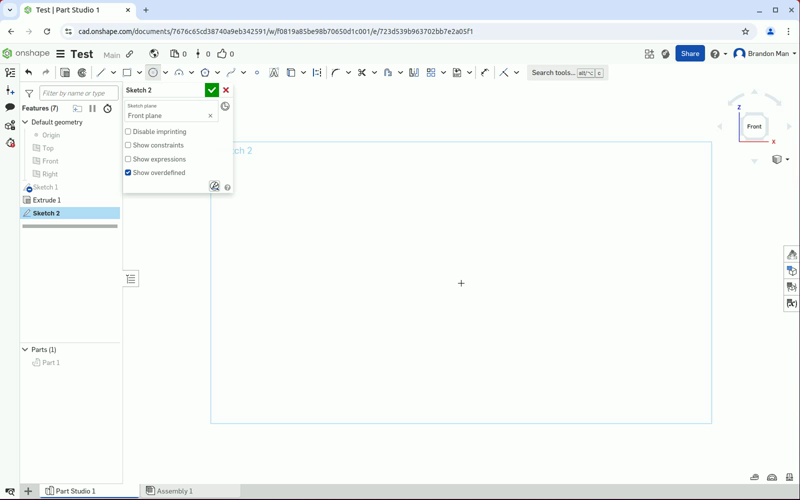
key_up(shift)
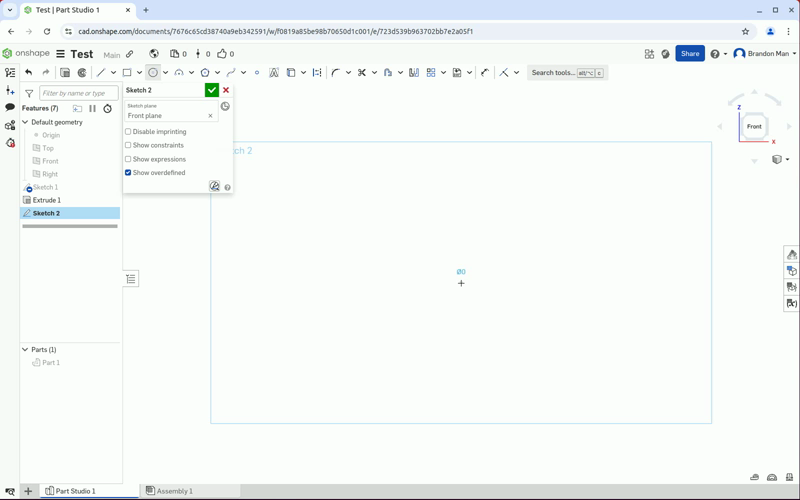
mouse_move(490, 282)
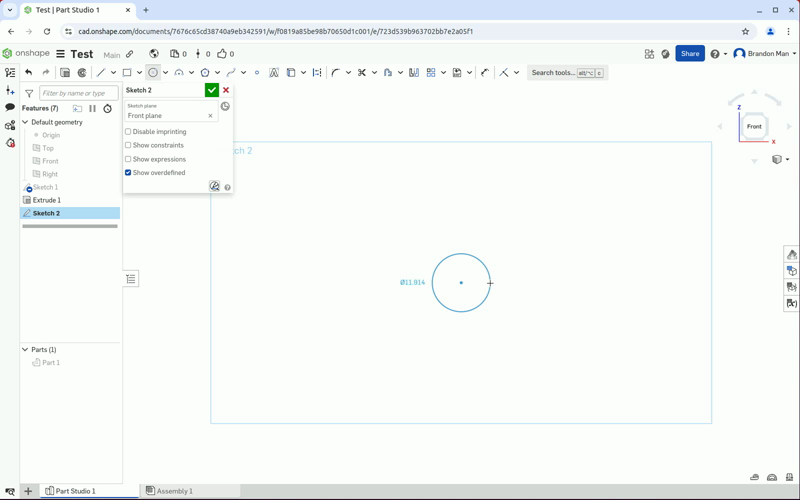
click(490, 282)
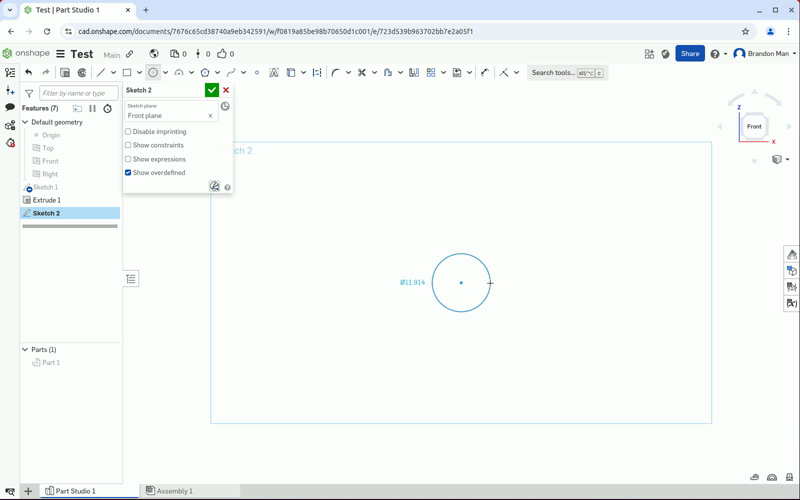
key(esc)
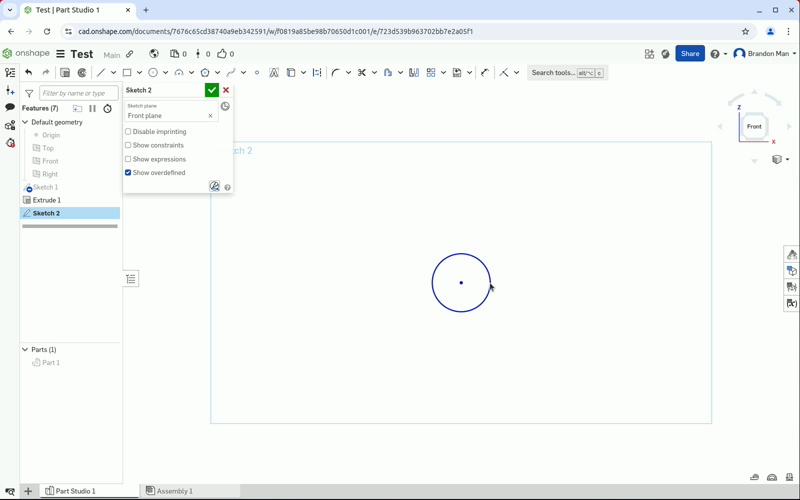
mouse_move(466, 257)
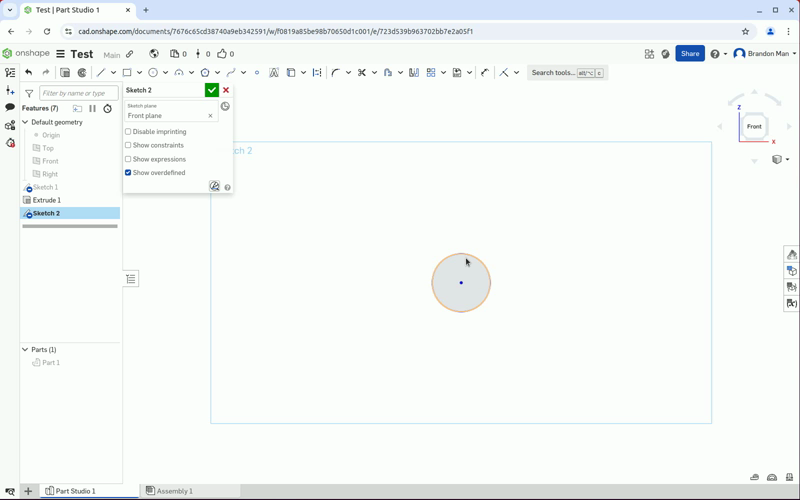
click(466, 257)
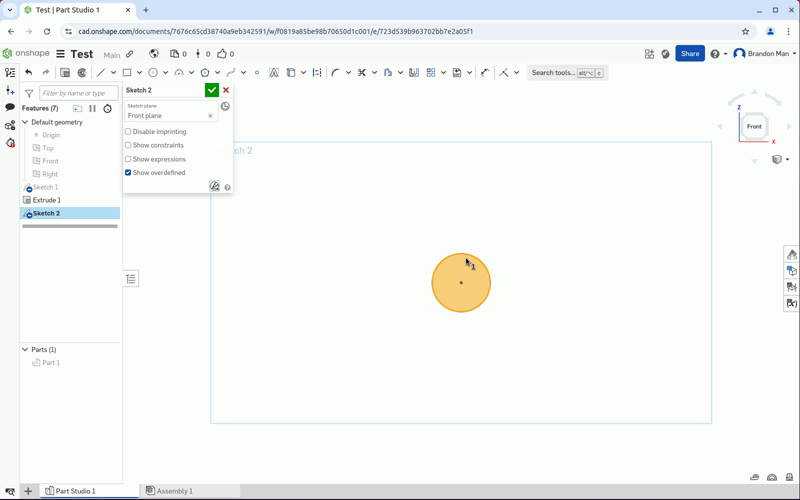
mouse_move(73, 352)
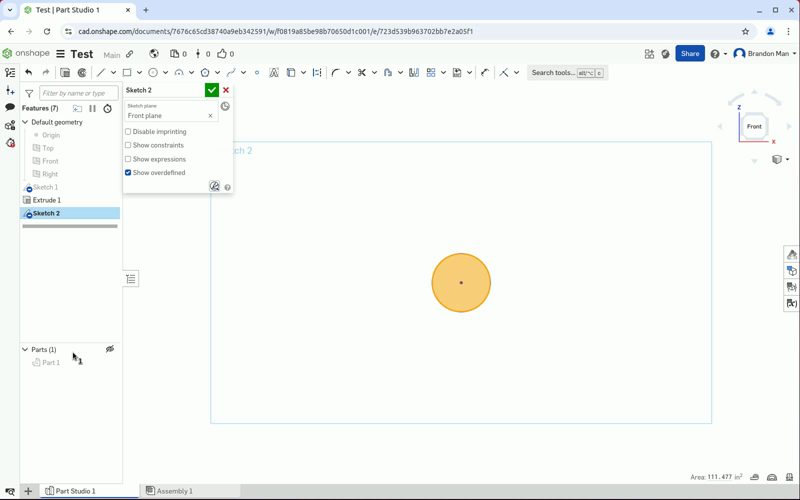
key(shift+y)
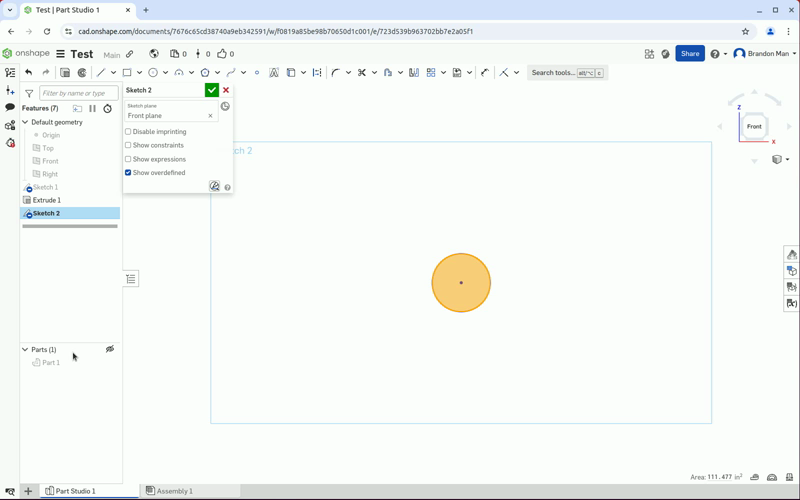
key(shift+e)
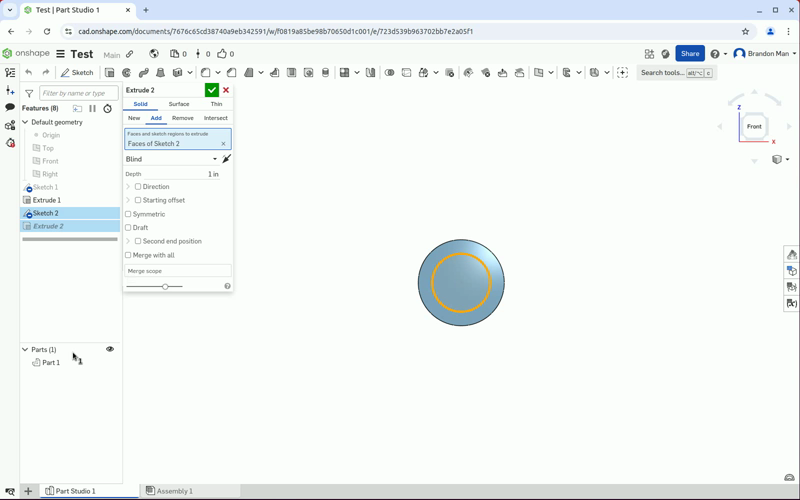
mouse_move(143, 106)
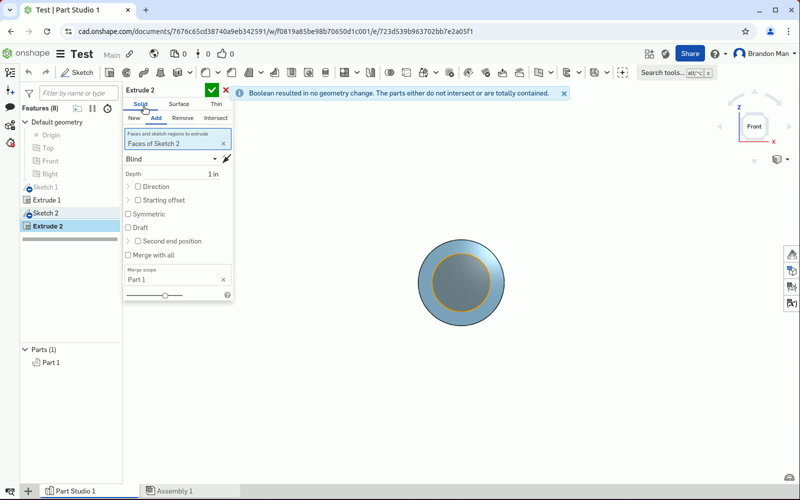
click(143, 106)
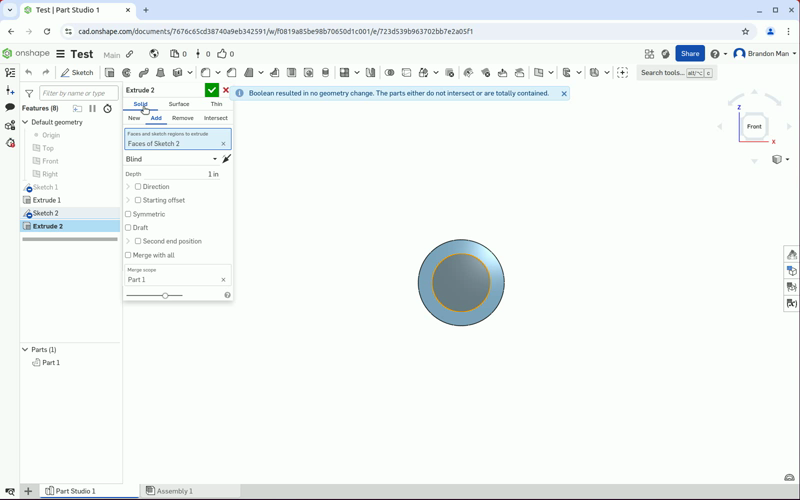
mouse_move(137, 120)
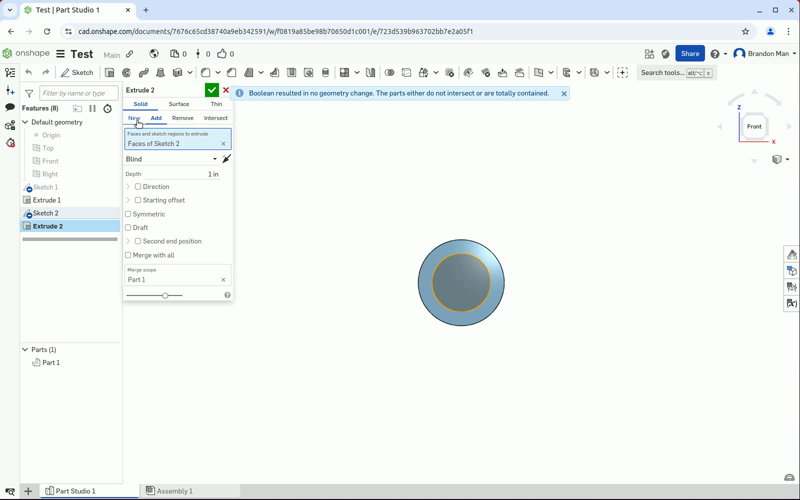
click(137, 120)
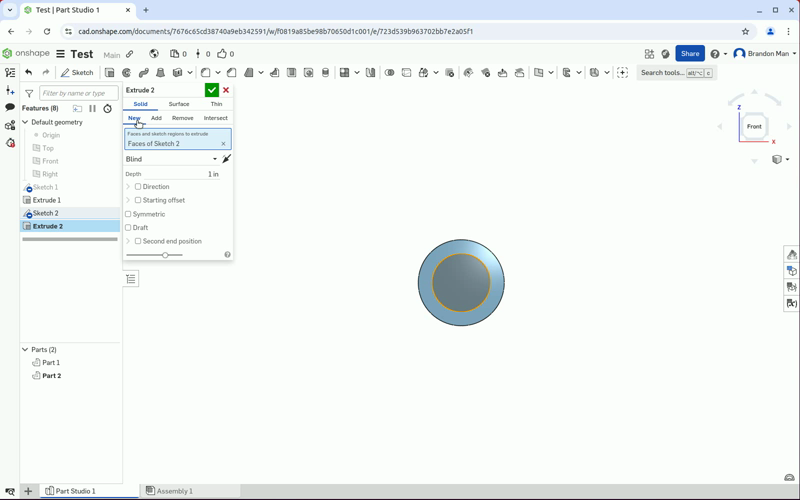
key(tab, 4)
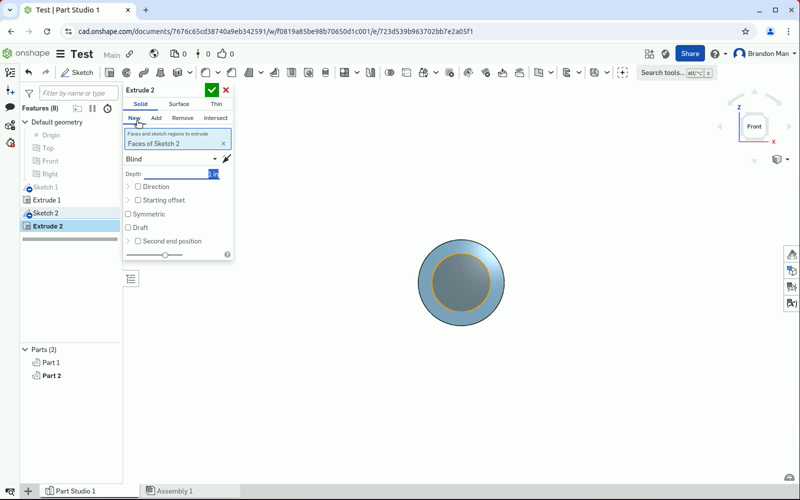
text(23.108)
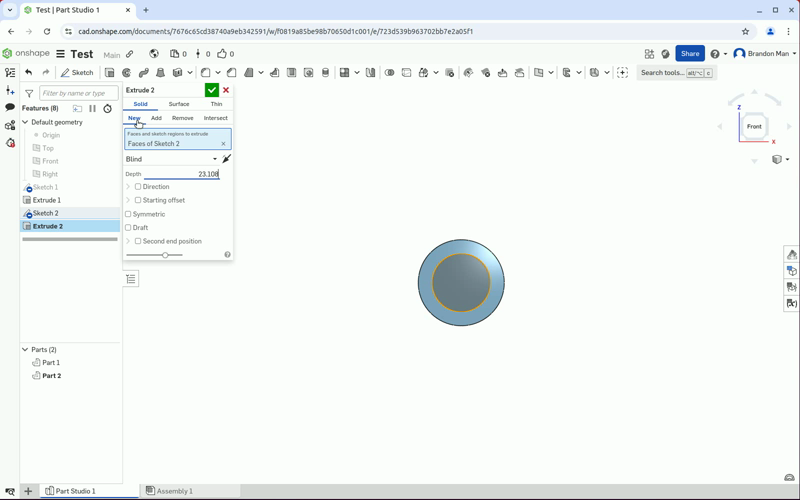
key(enter)
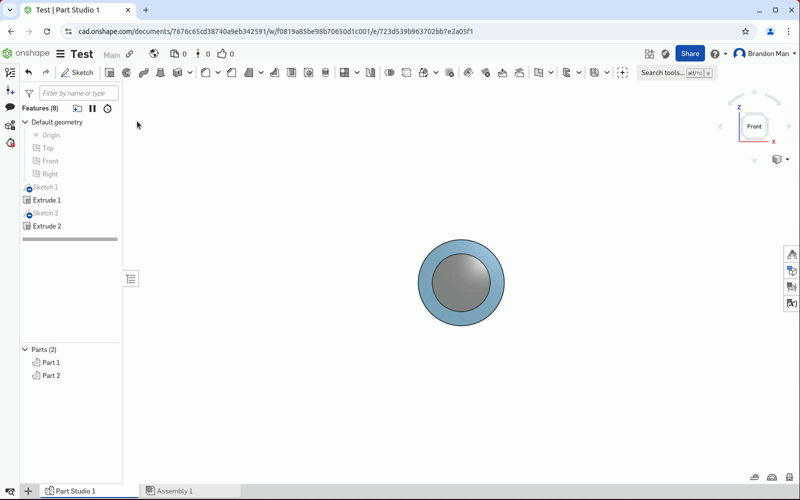
key(shift+h)
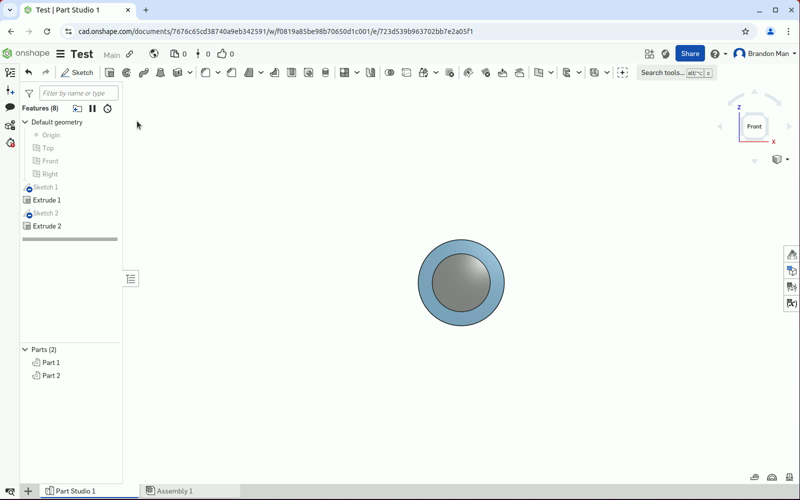
key(shift+h)
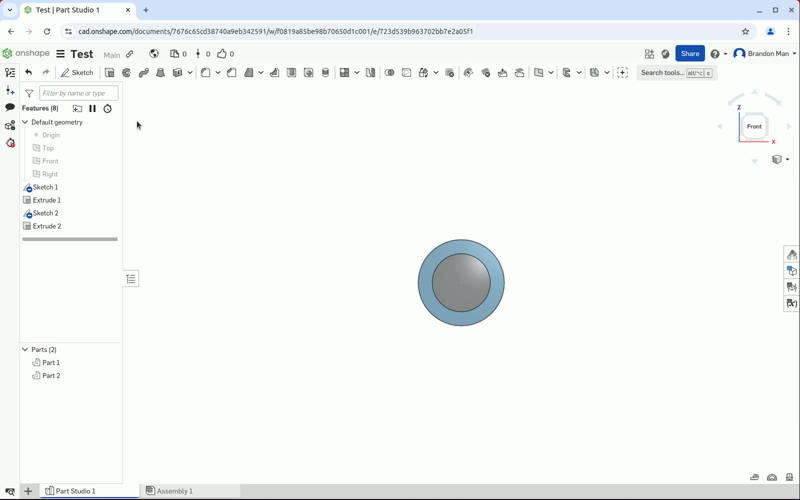
key(shift+7)
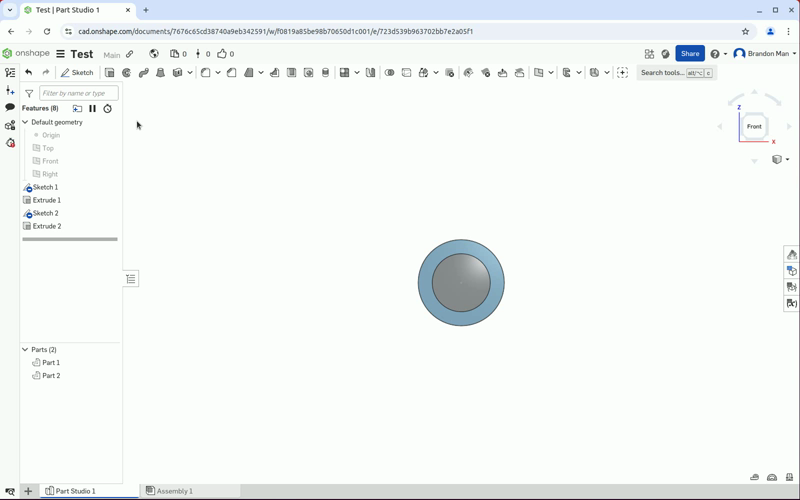
key(left, 2)
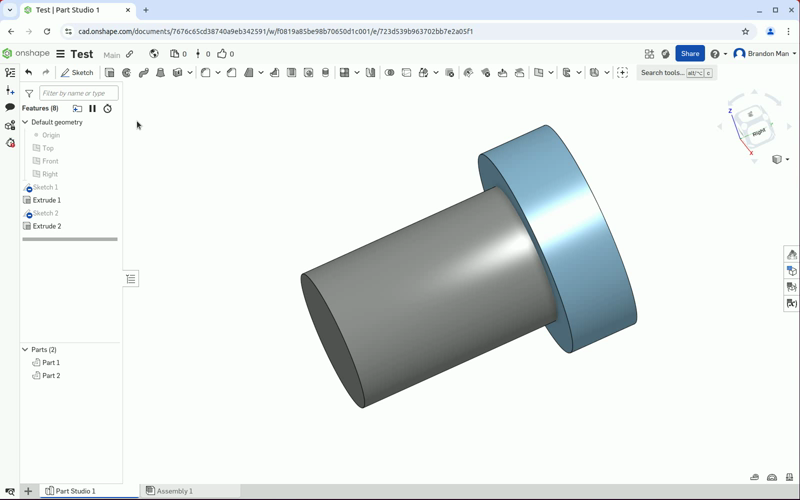
key(down, 2)
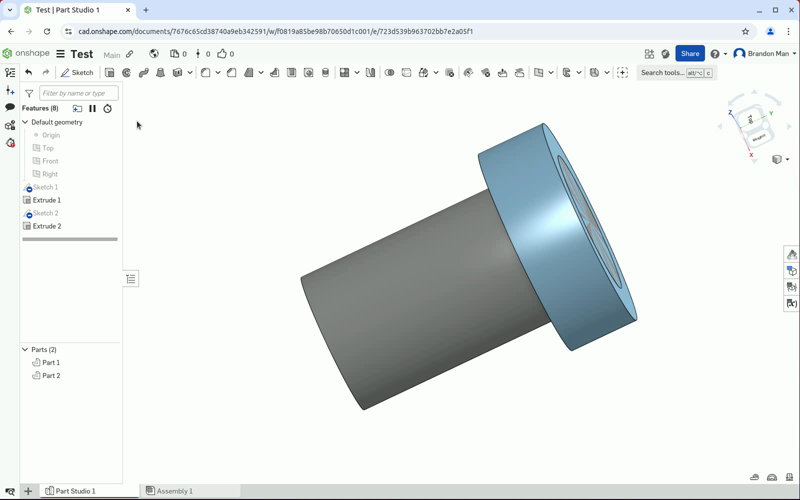
key(up, 2)
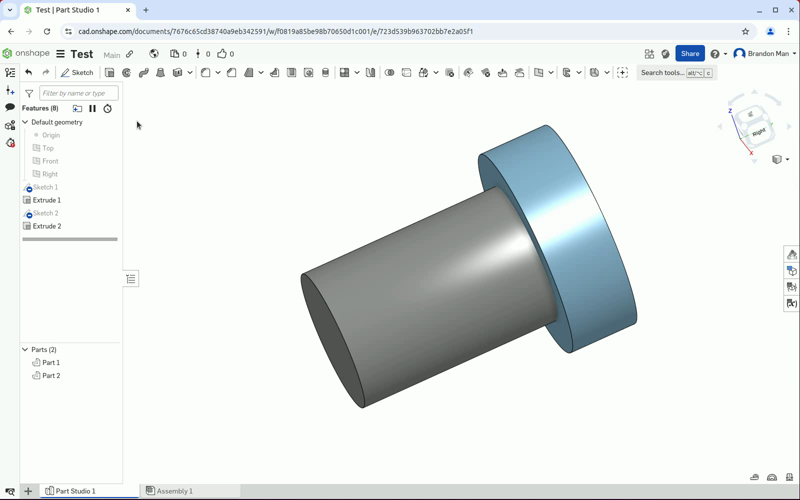
key(right, 2)
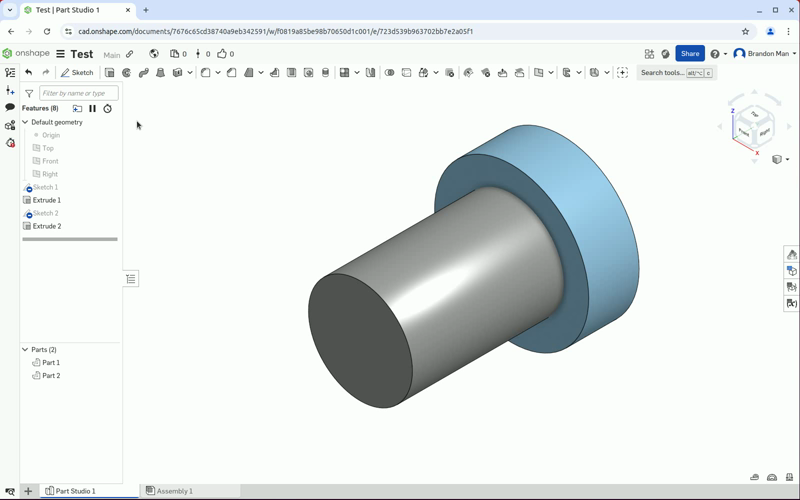
mouse_move(73, 189)
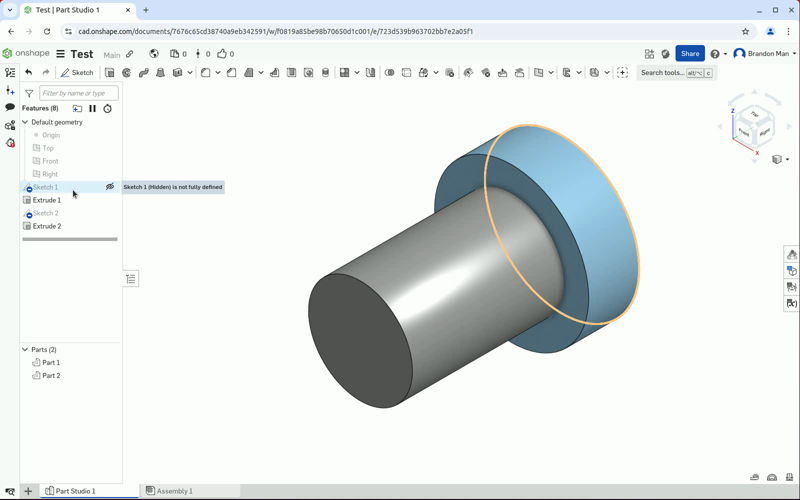
click(73, 189)